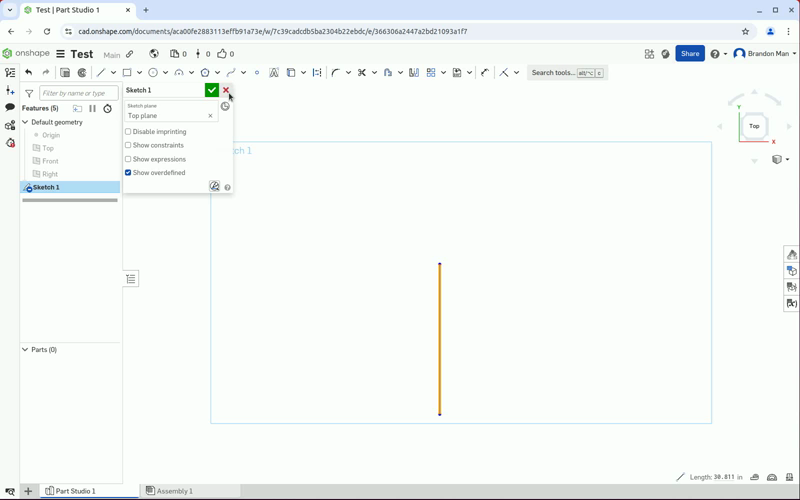
key(shift+h)
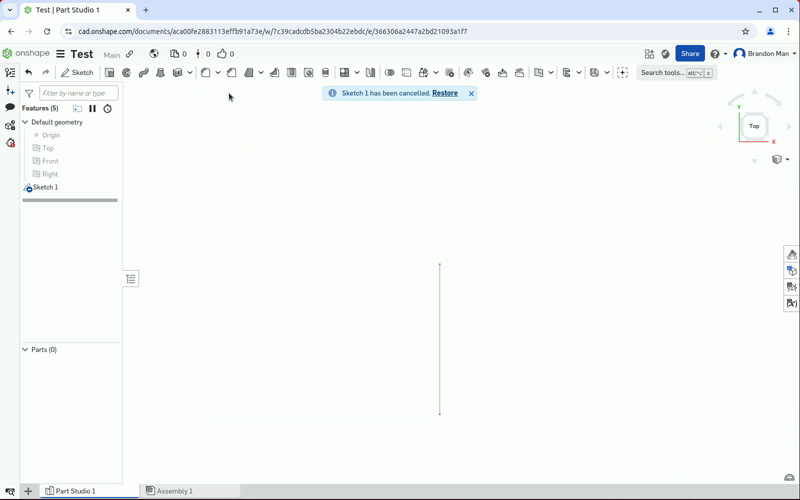
key(shift+s)
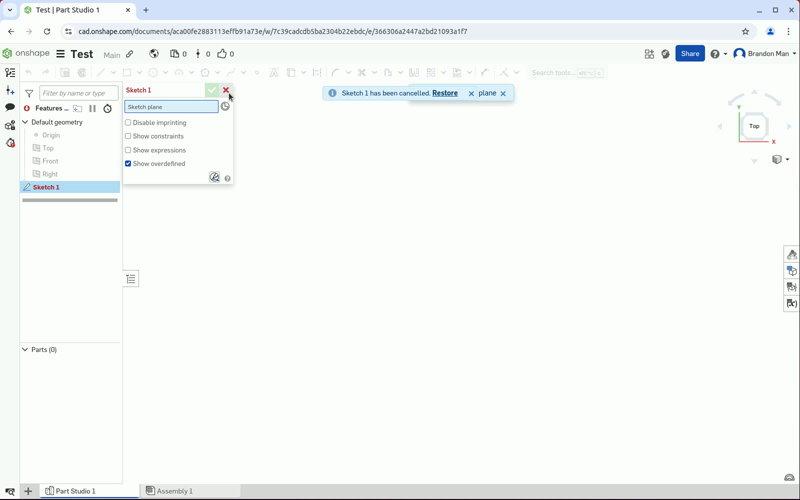
mouse_move(73, 150)
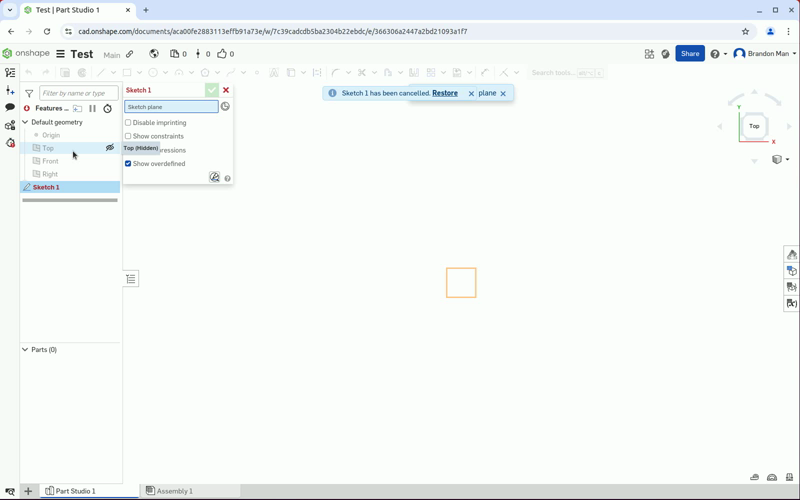
click(73, 150)
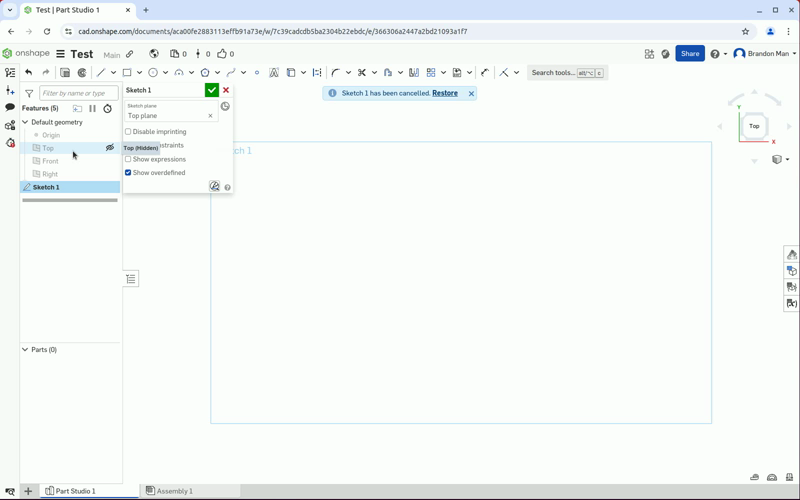
mouse_move(73, 352)
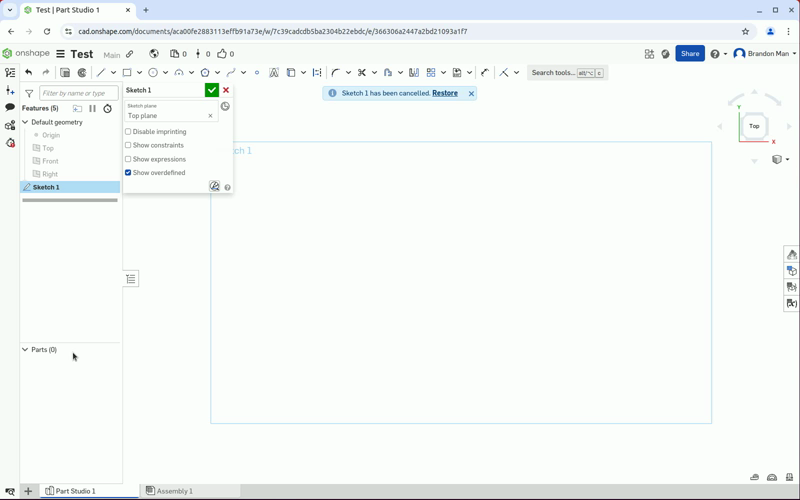
key(y)
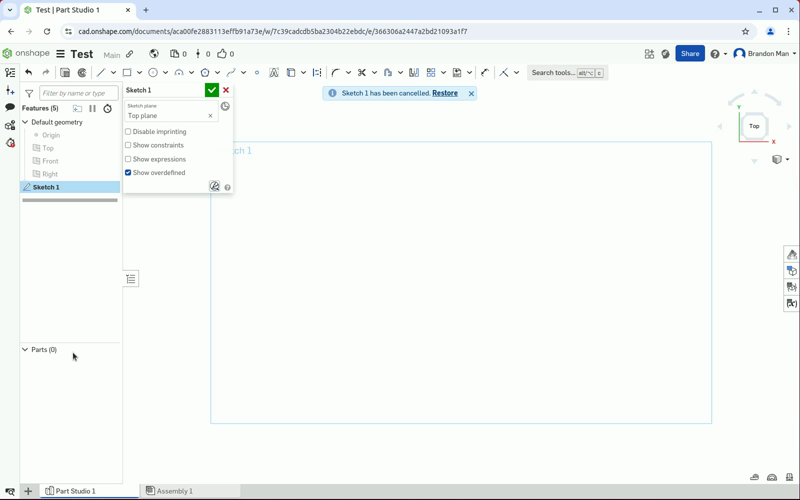
key(c)
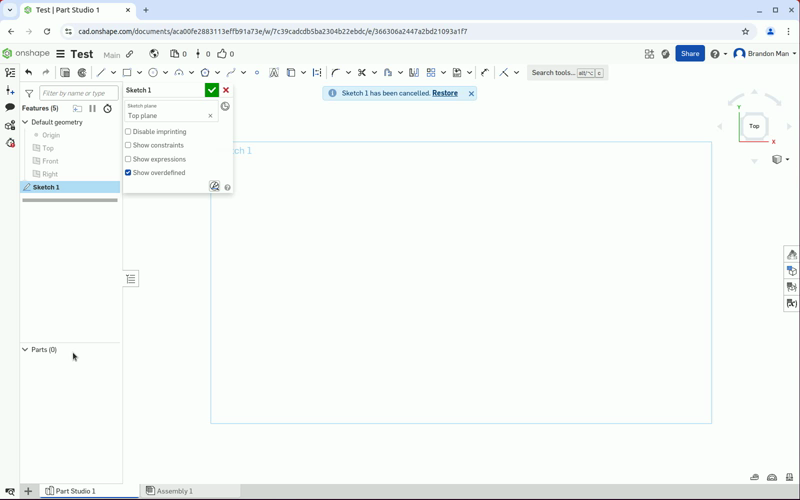
key_down(shift)
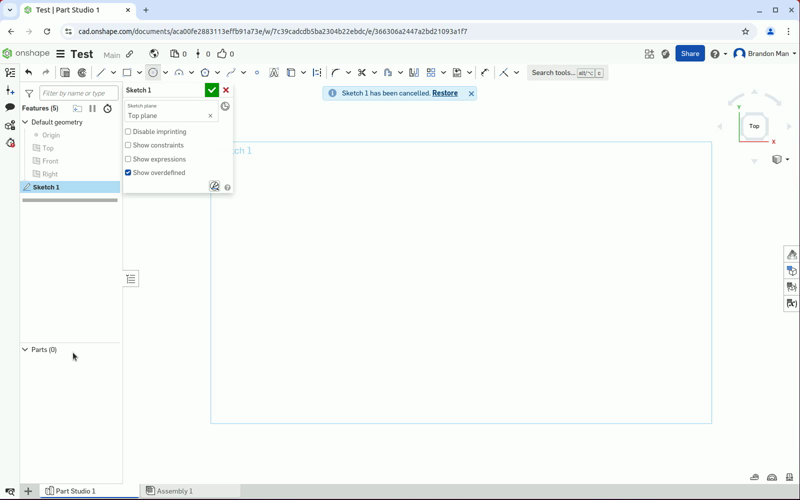
mouse_move(460, 282)
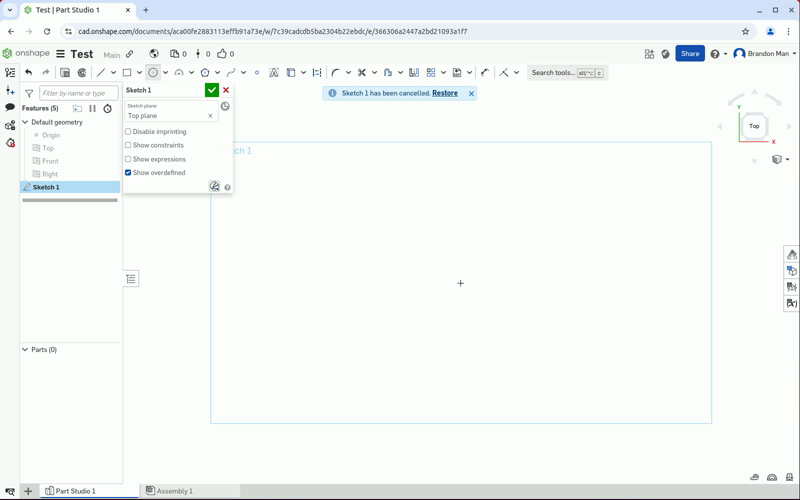
click(460, 282)
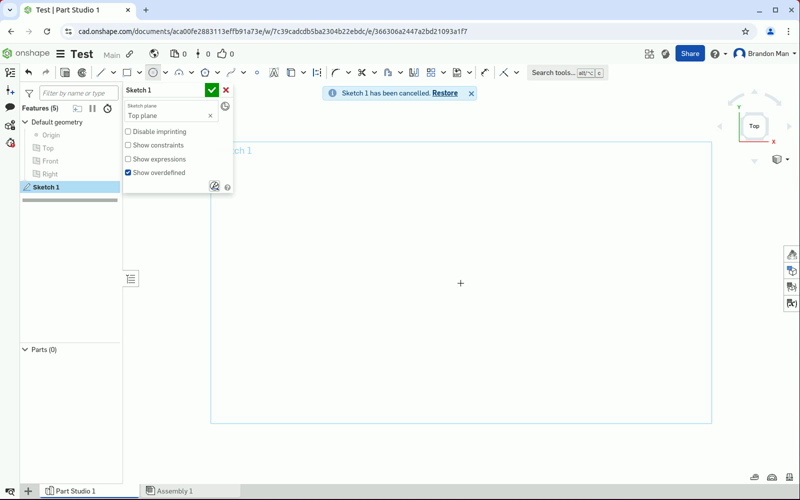
key_up(shift)
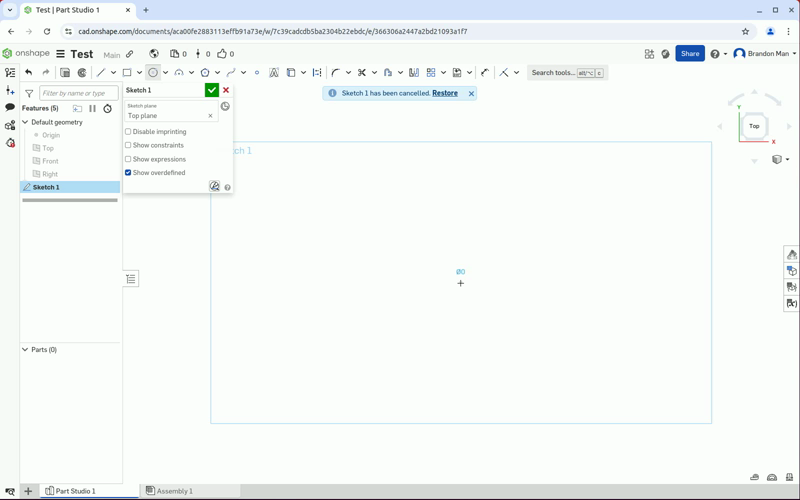
mouse_move(533, 282)
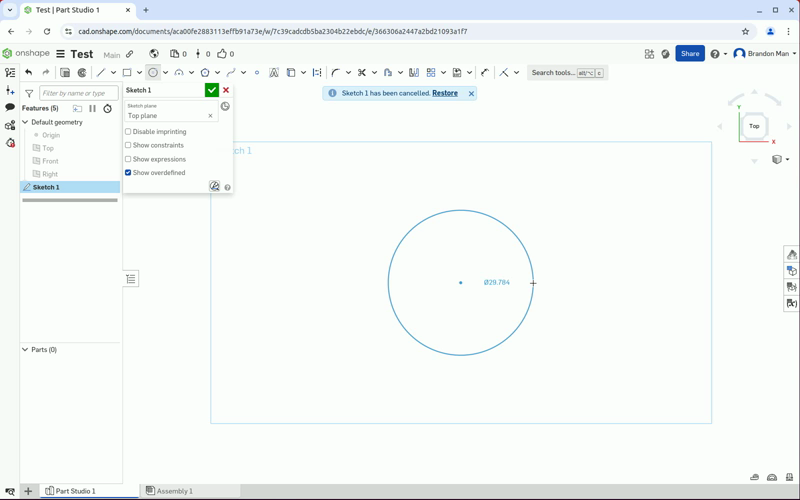
click(533, 282)
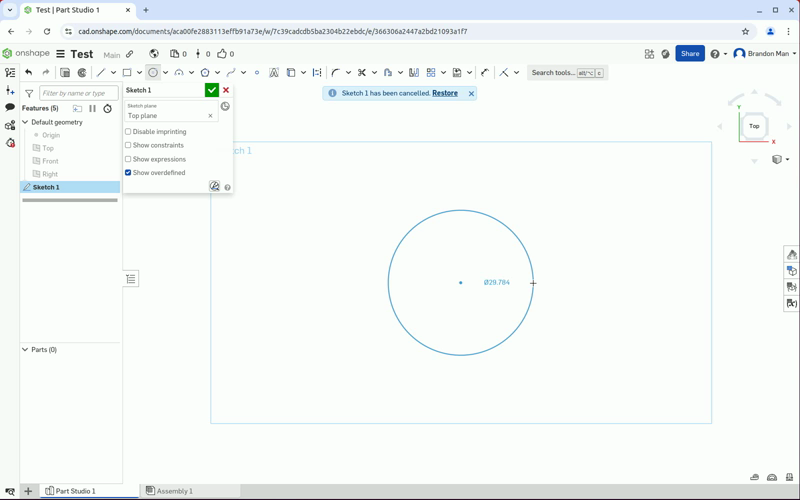
key(esc)
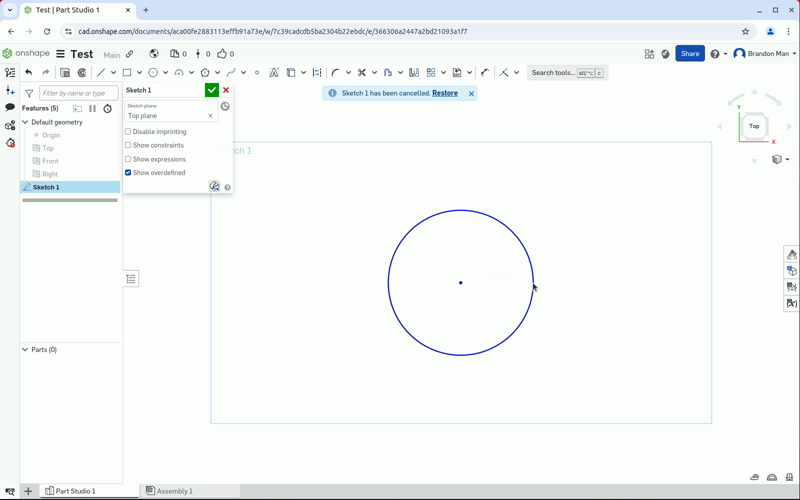
mouse_move(462, 280)
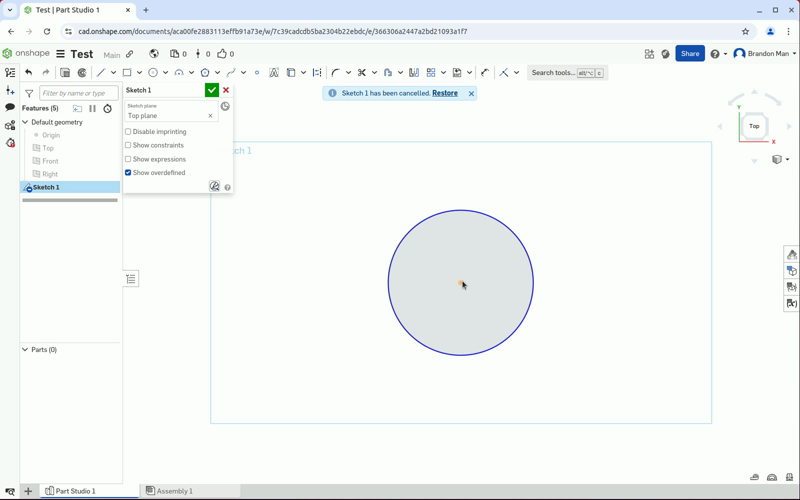
click(462, 280)
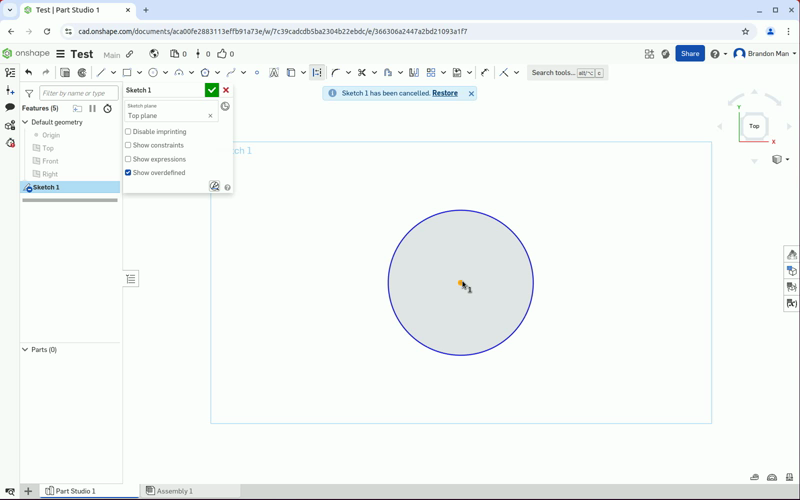
mouse_move(73, 352)
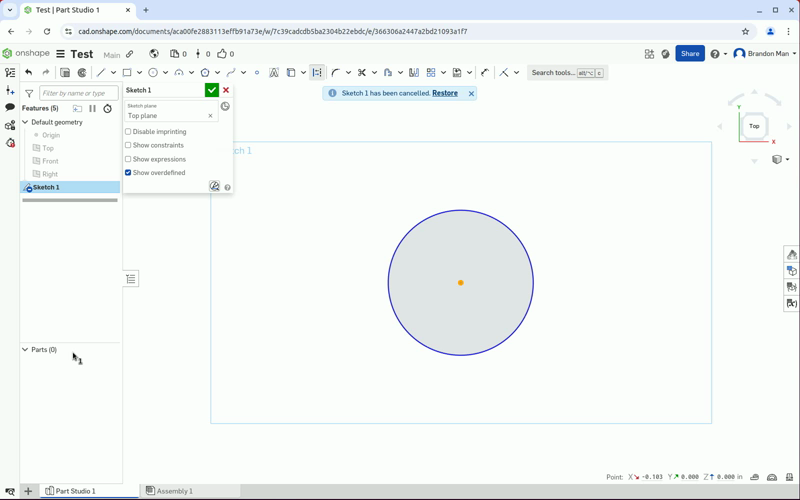
key(shift+y)
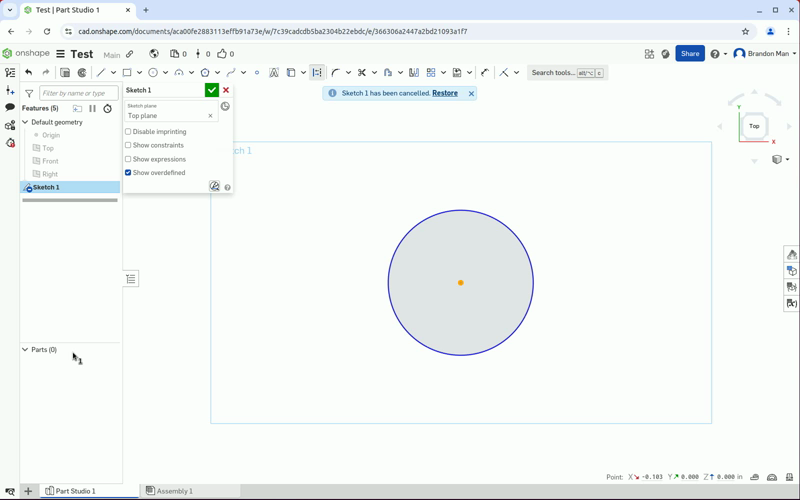
key(shift+e)
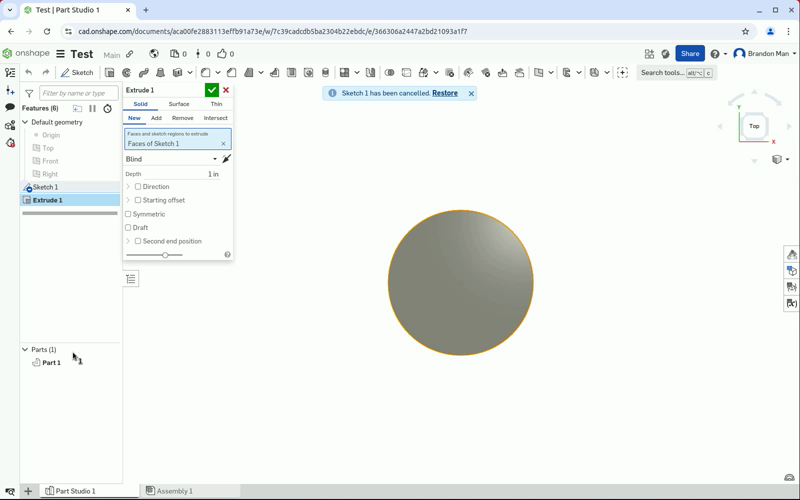
mouse_move(143, 106)
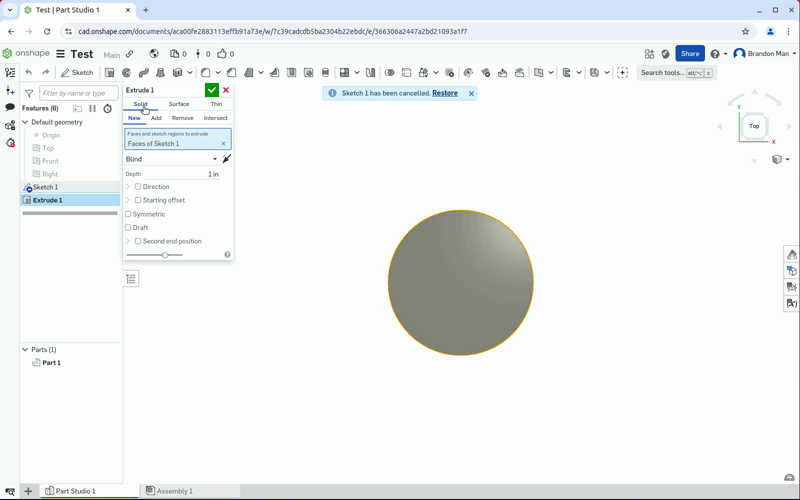
click(143, 106)
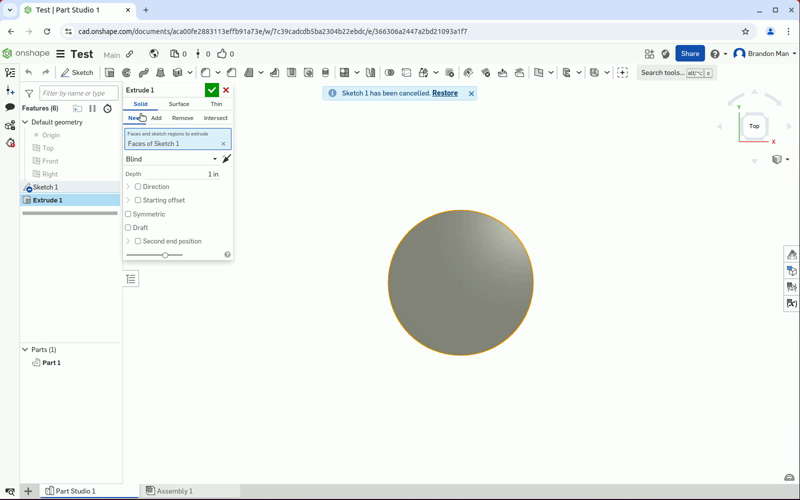
mouse_move(137, 120)
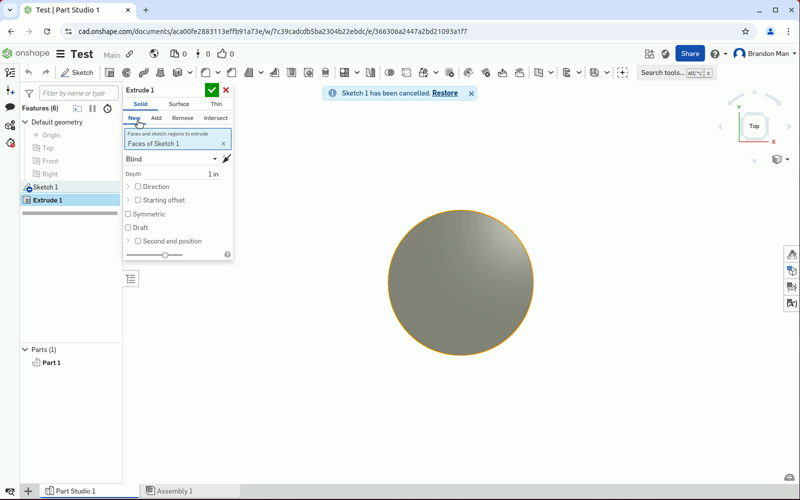
click(137, 120)
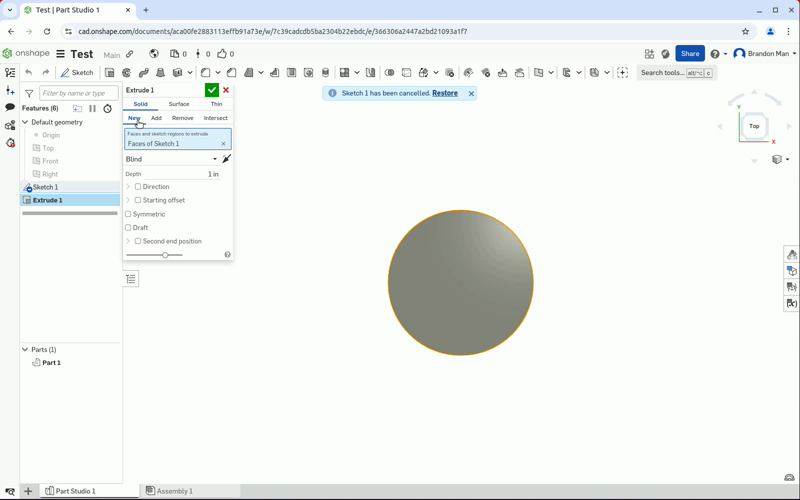
key(tab, 4)
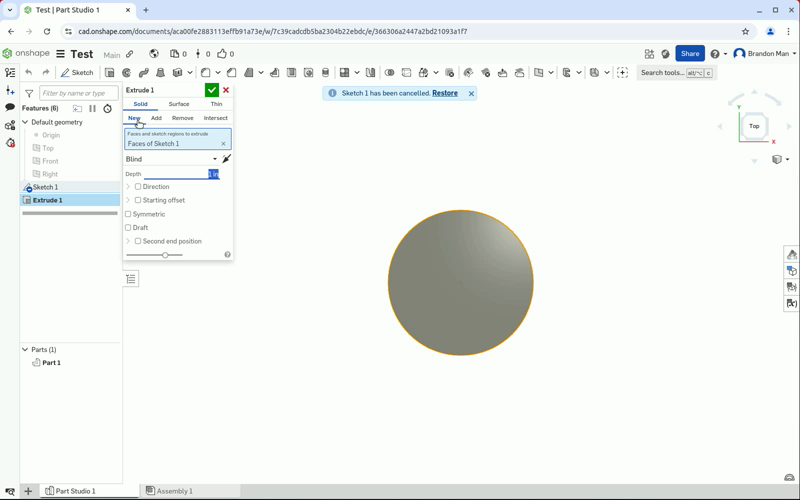
text(8.184)
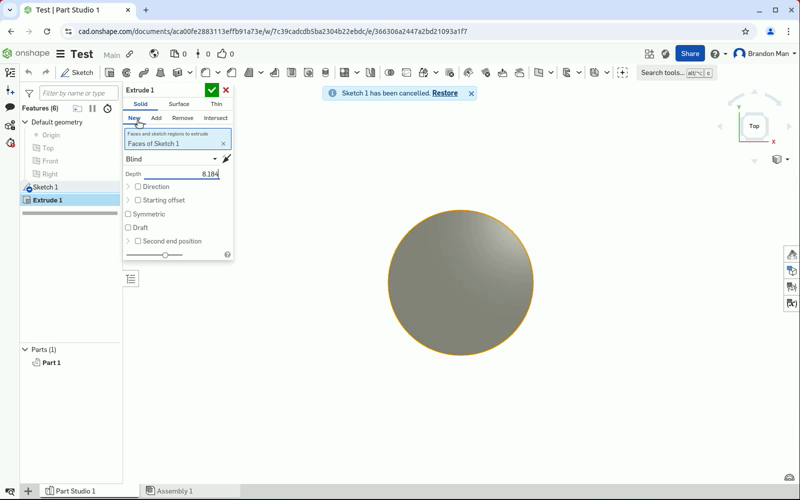
key(enter)
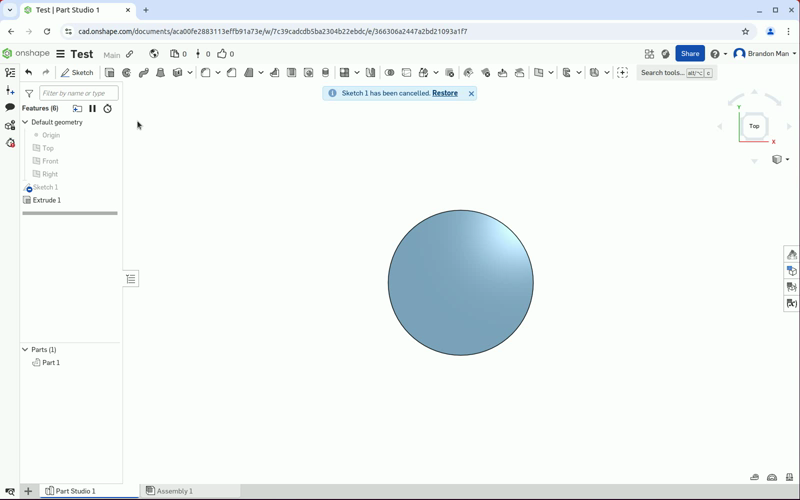
key(shift+h)
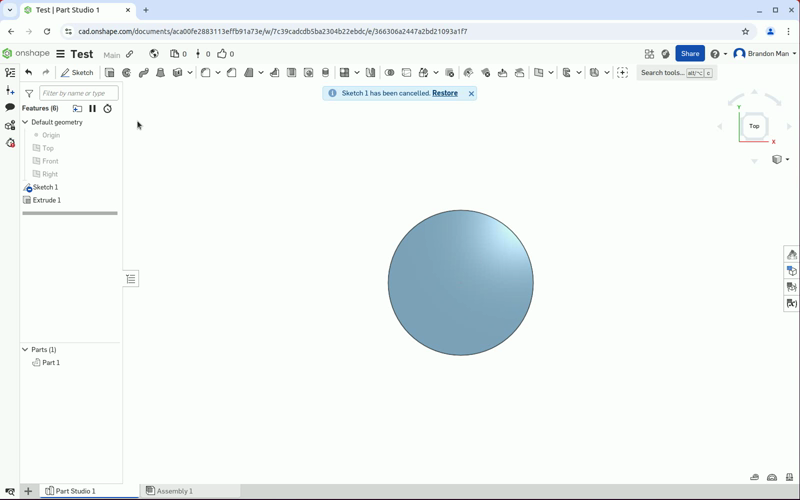
key(shift+h)
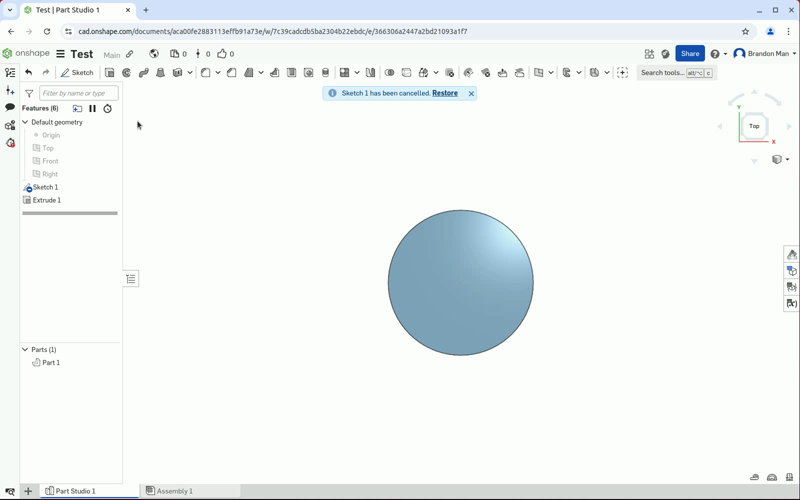
mouse_move(73, 189)
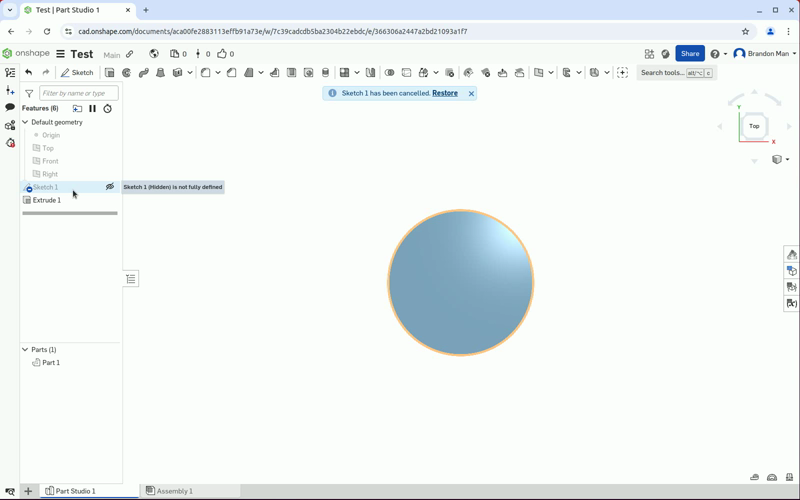
click(73, 189)
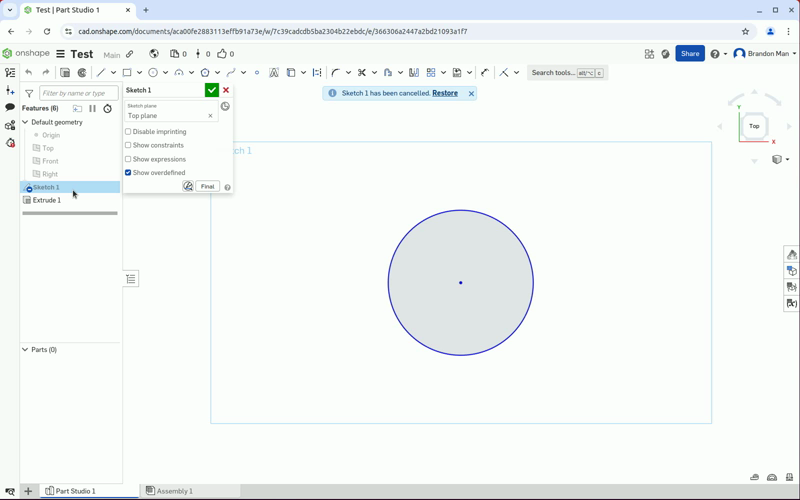
mouse_move(229, 92)
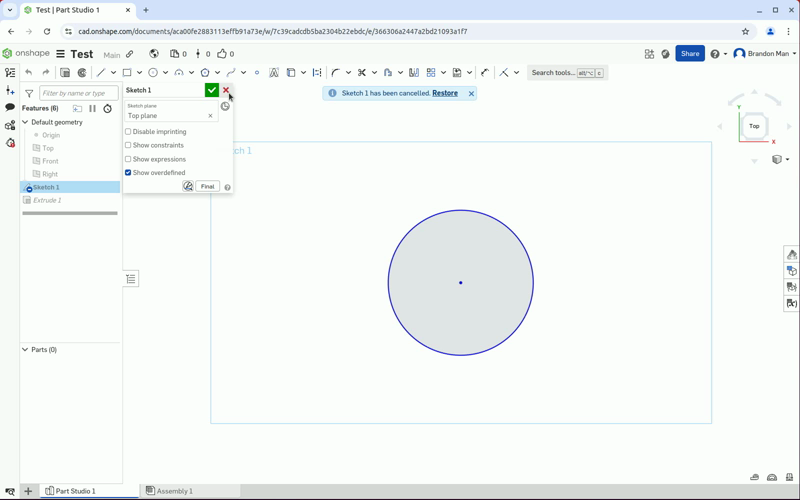
click(229, 92)
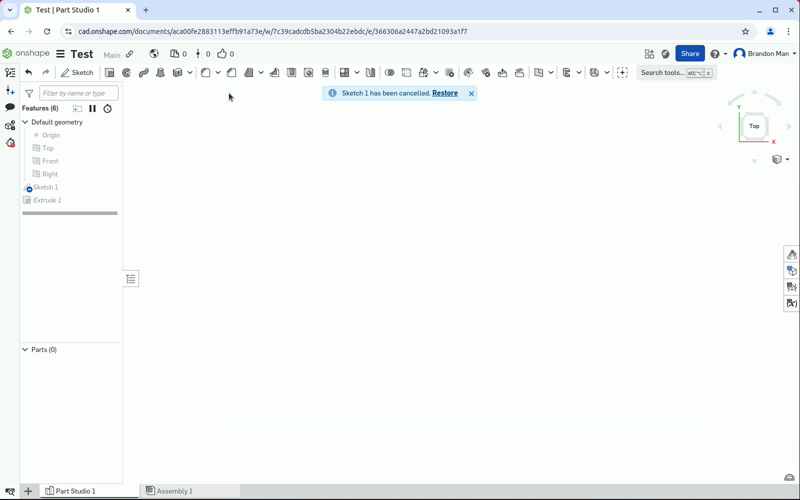
mouse_move(541, 75)
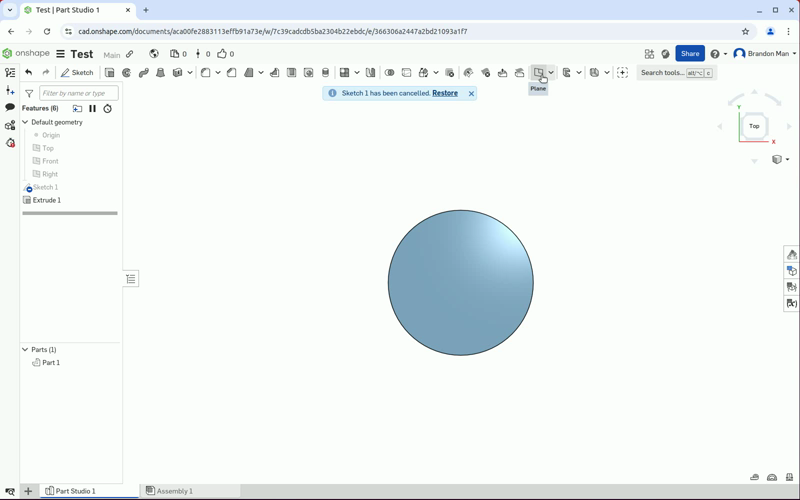
click(541, 75)
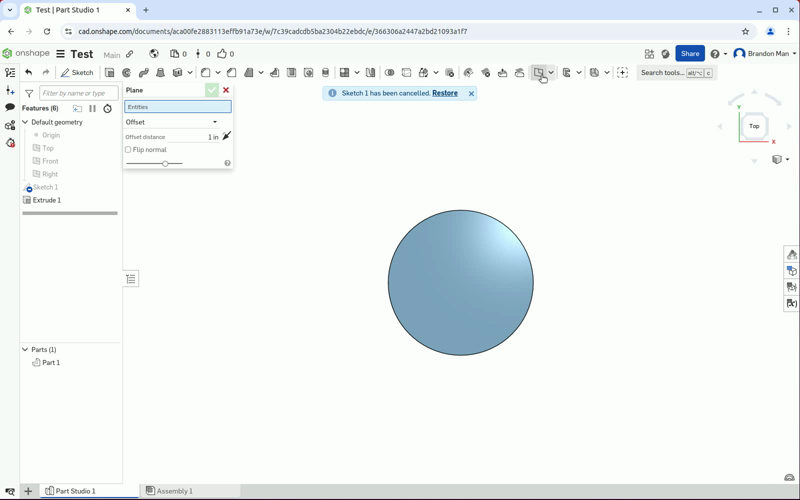
mouse_move(73, 150)
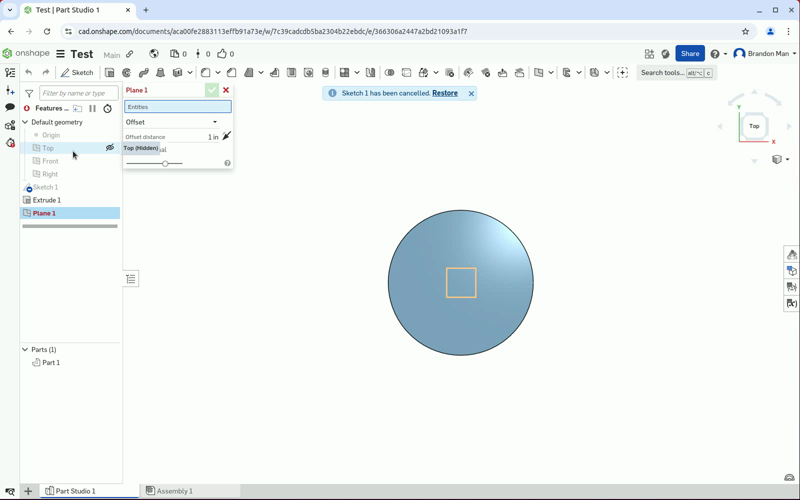
click(73, 150)
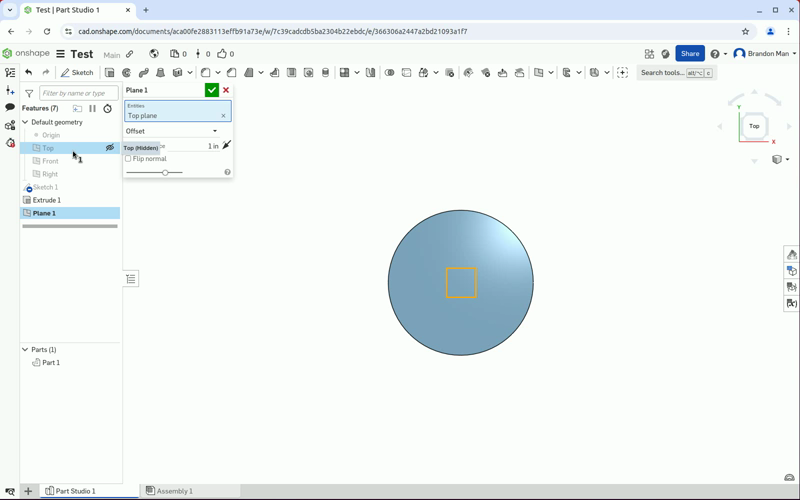
key(tab, 2)
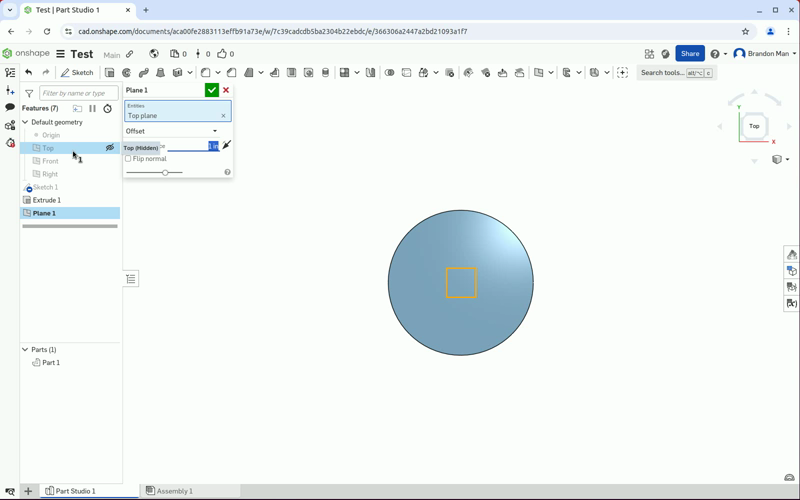
text(8.196)
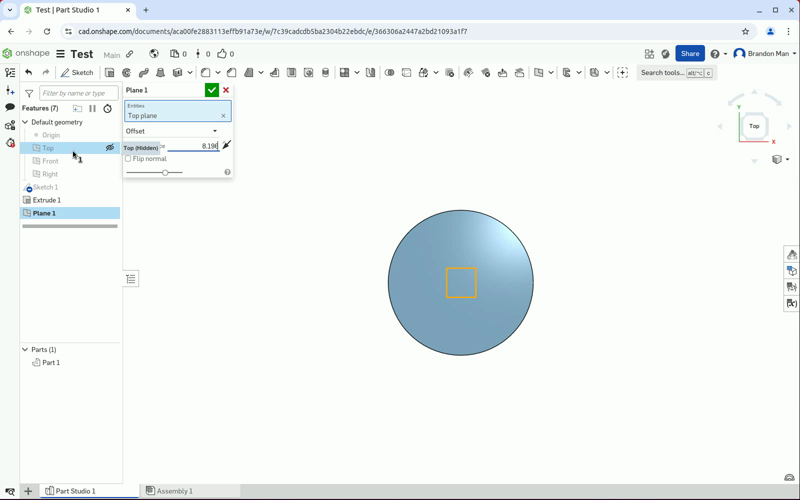
key(enter, 2)
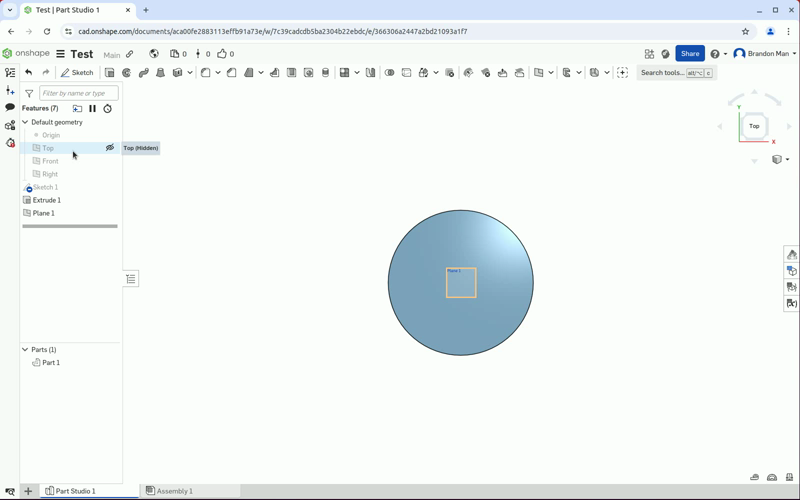
key(shift+s)
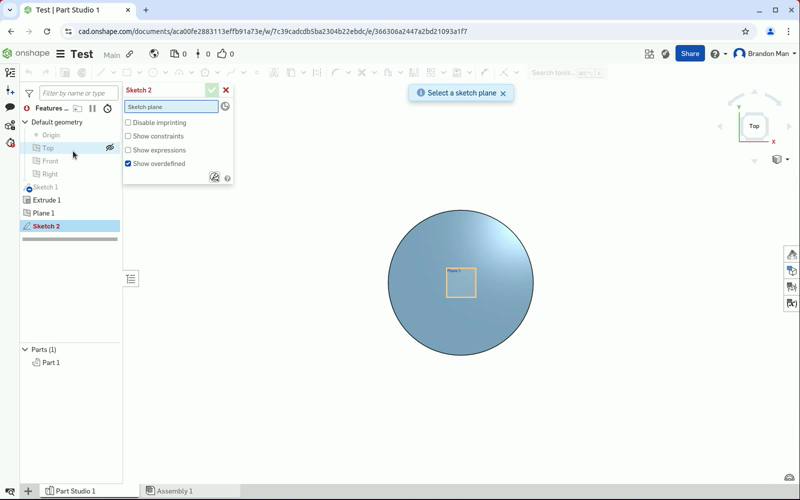
mouse_move(73, 215)
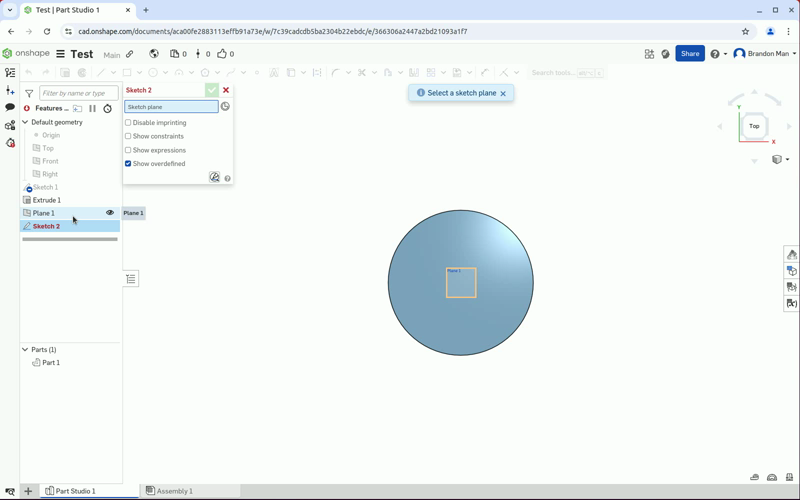
click(73, 215)
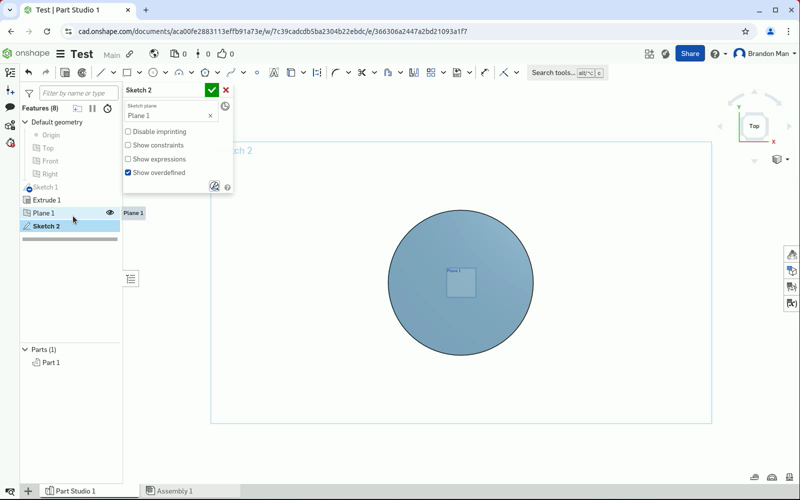
mouse_move(73, 352)
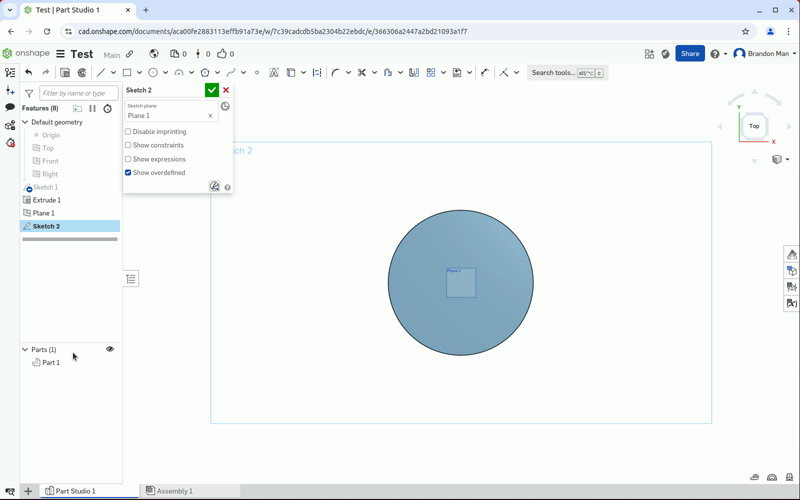
key(y)
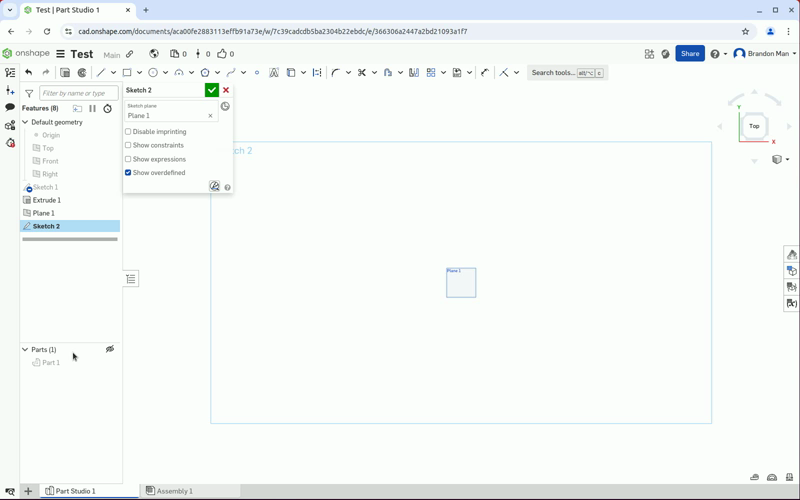
key(c)
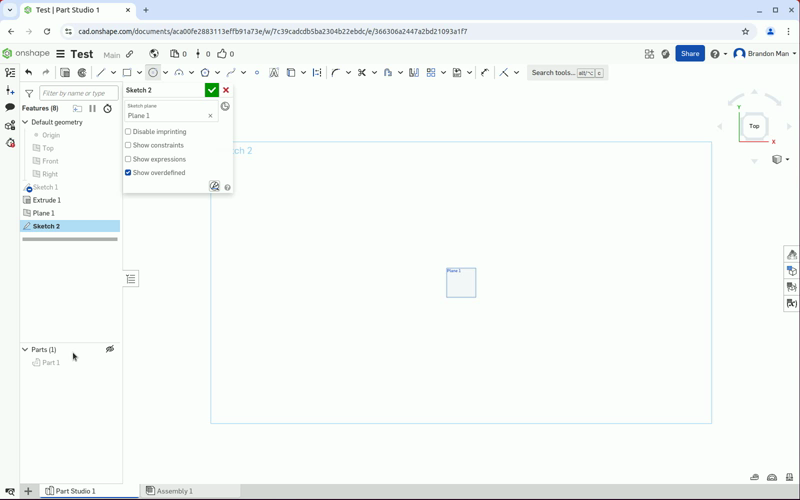
key_down(shift)
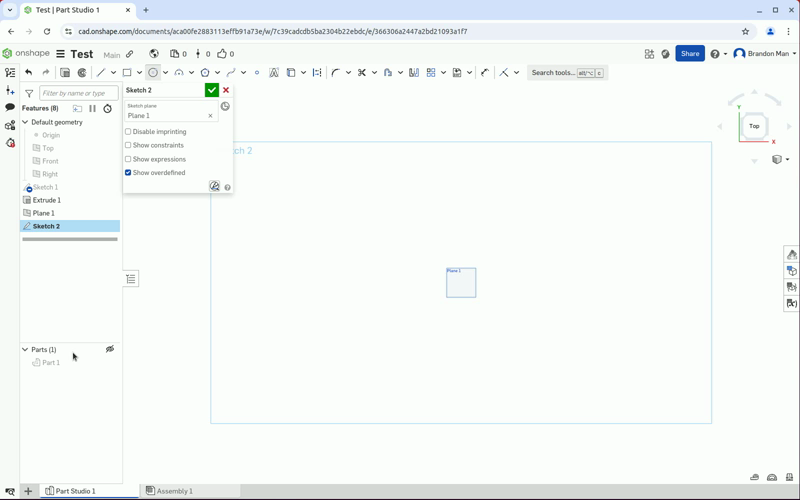
mouse_move(460, 282)
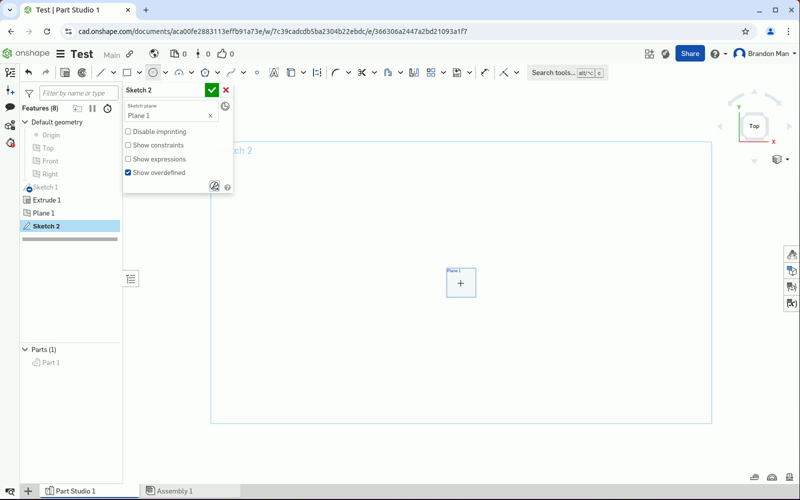
click(460, 282)
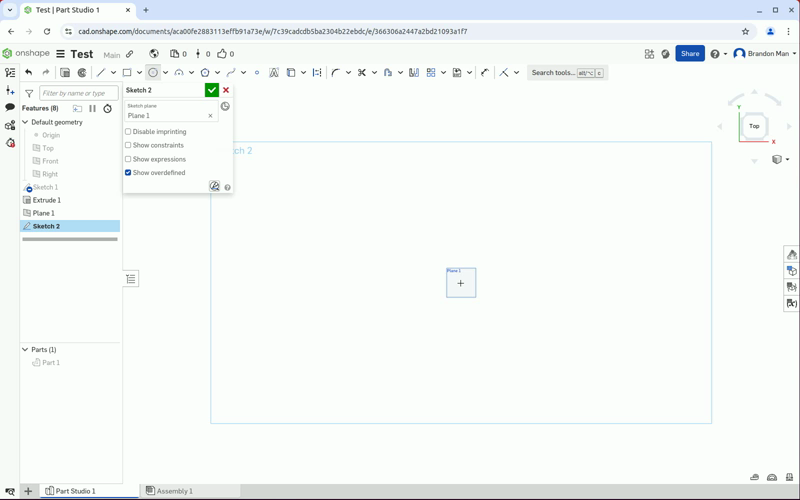
key_up(shift)
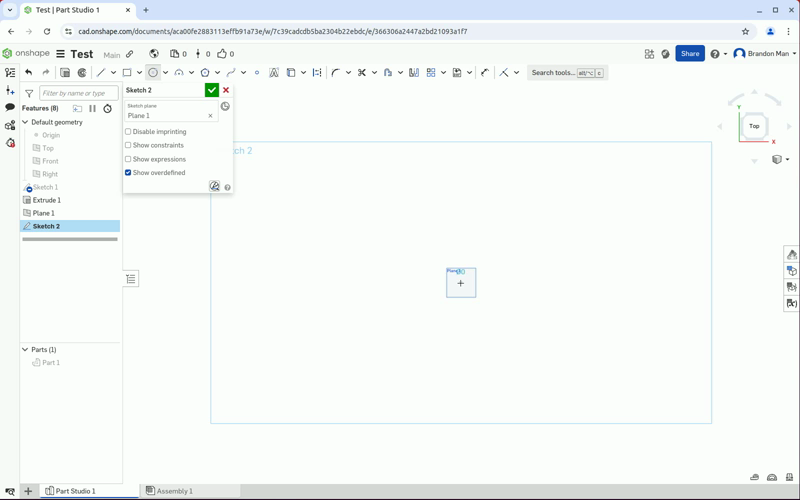
mouse_move(511, 282)
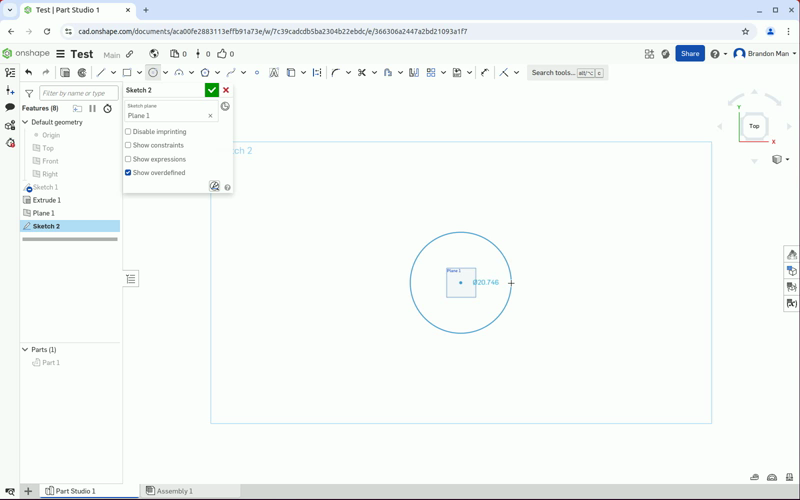
click(511, 282)
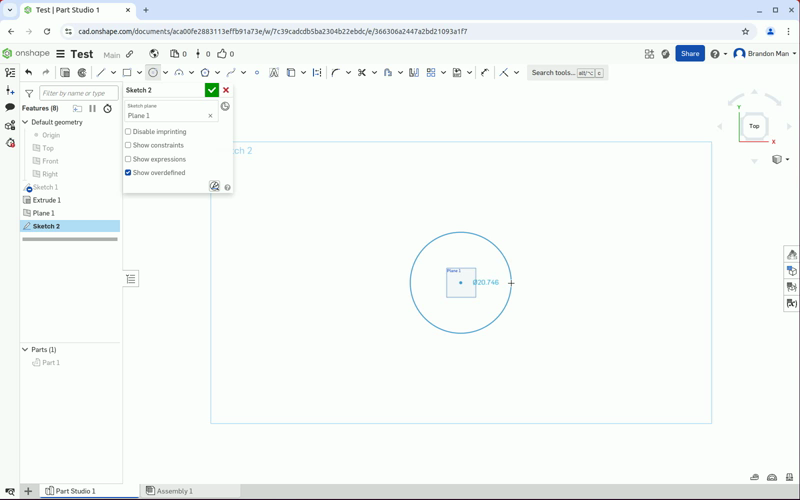
key(esc)
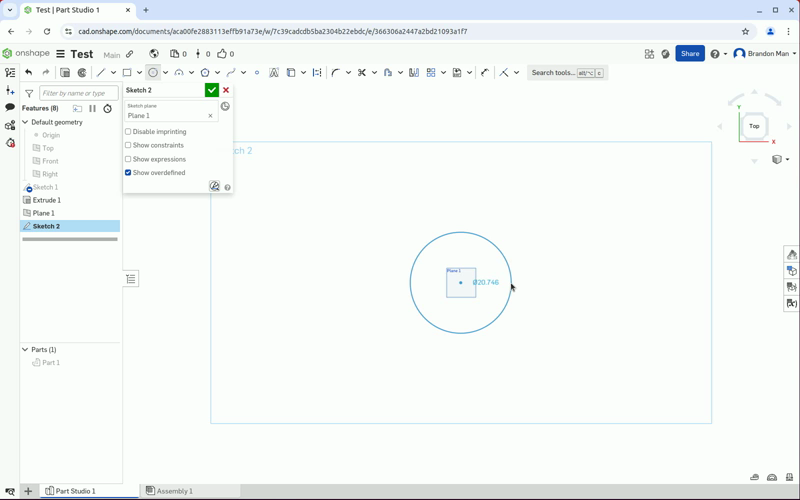
mouse_move(474, 296)
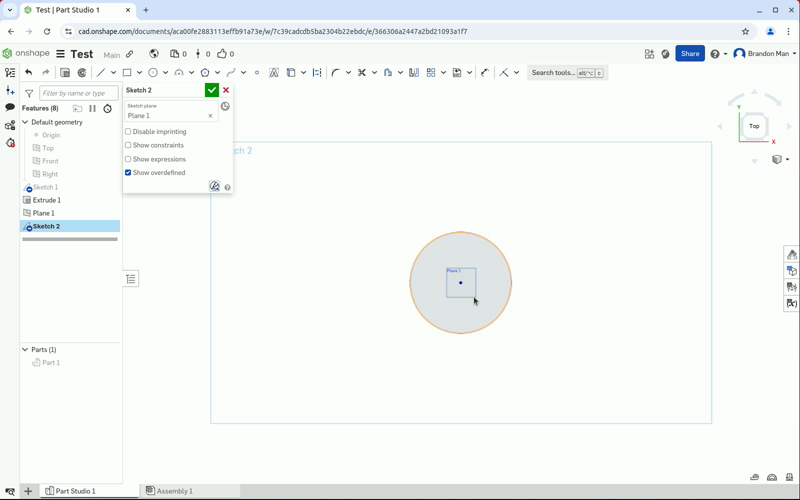
click(474, 296)
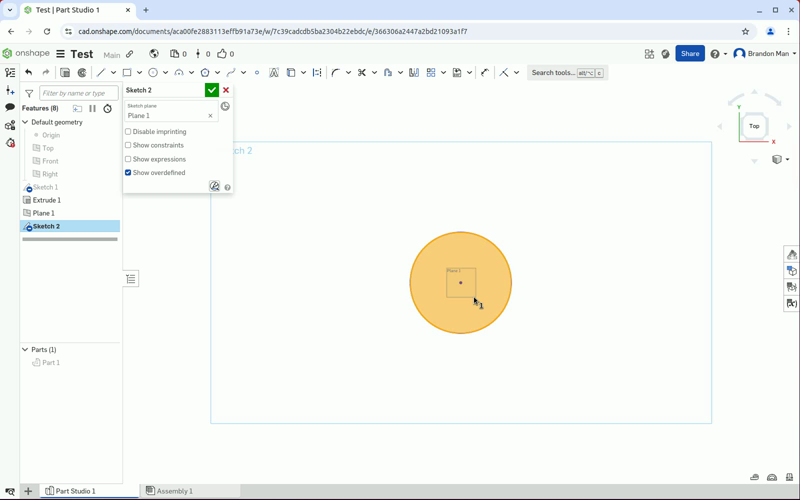
mouse_move(73, 352)
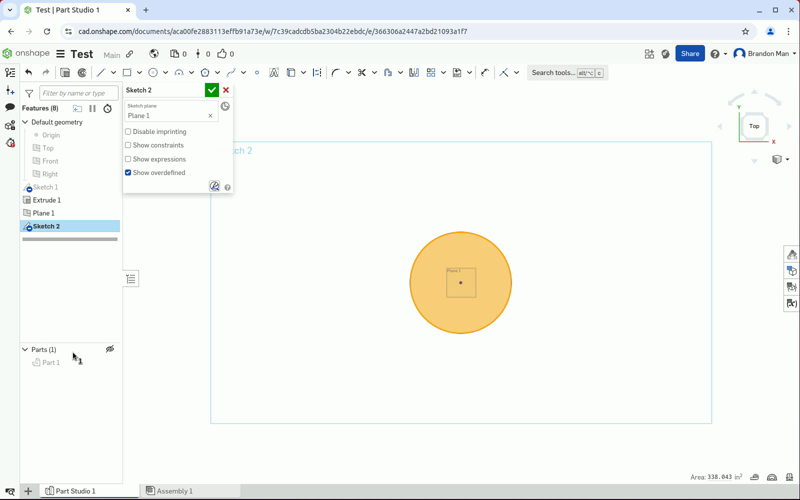
key(shift+y)
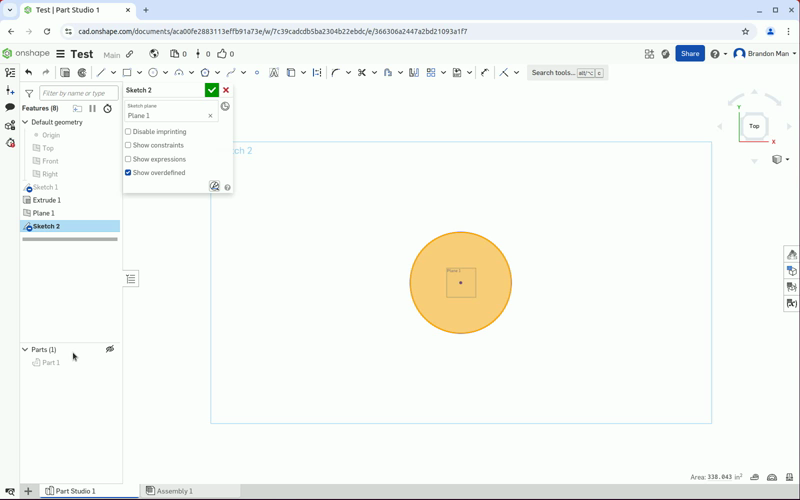
key(shift+e)
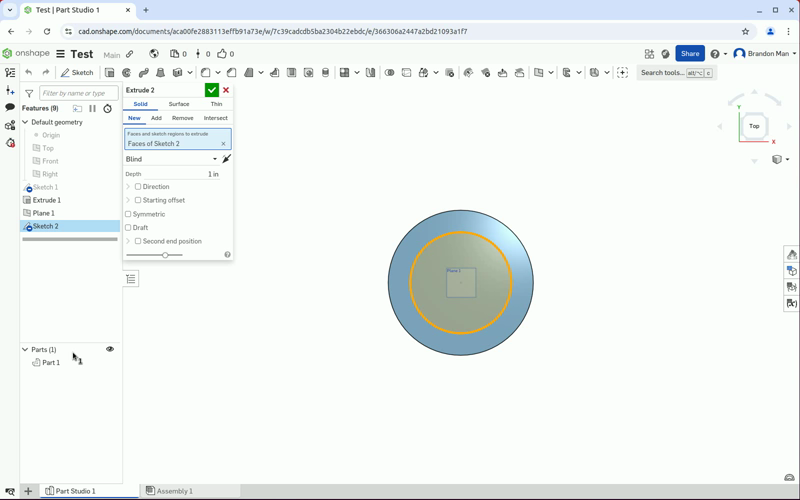
mouse_move(143, 106)
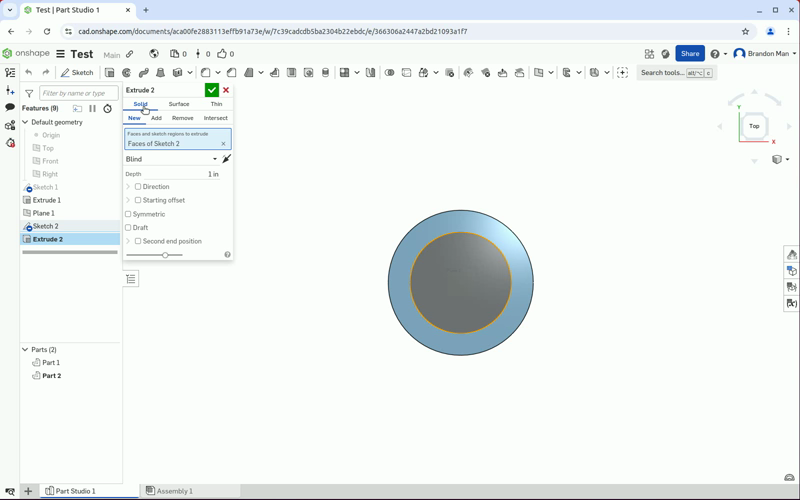
click(143, 106)
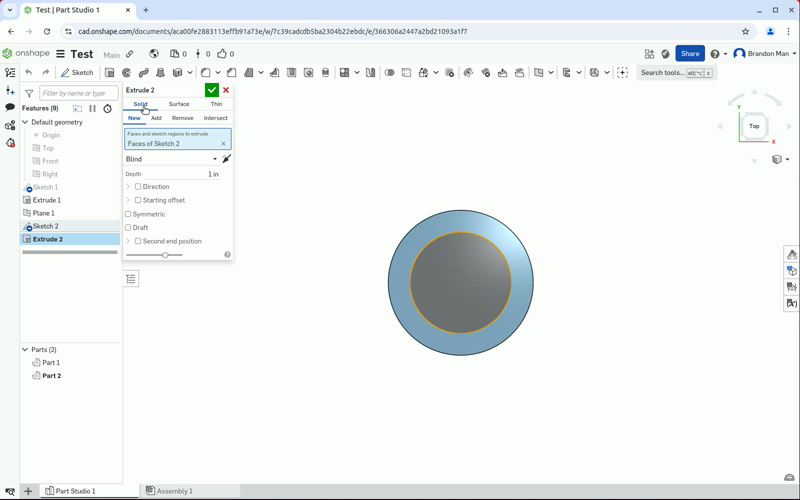
mouse_move(137, 120)
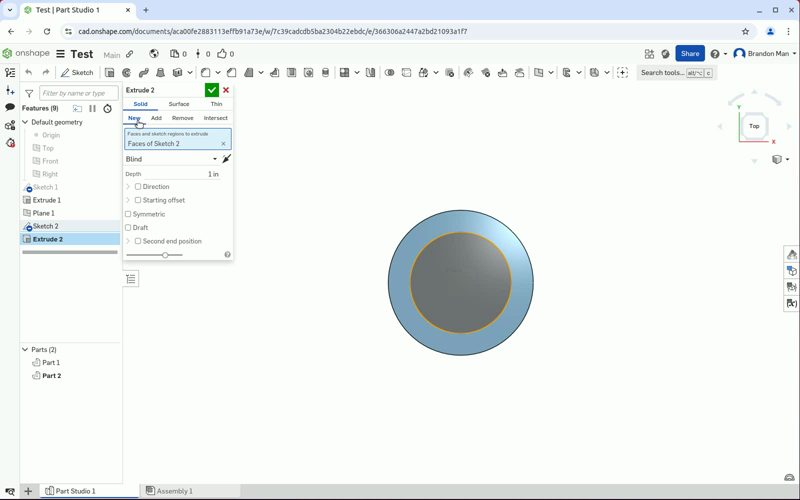
click(137, 120)
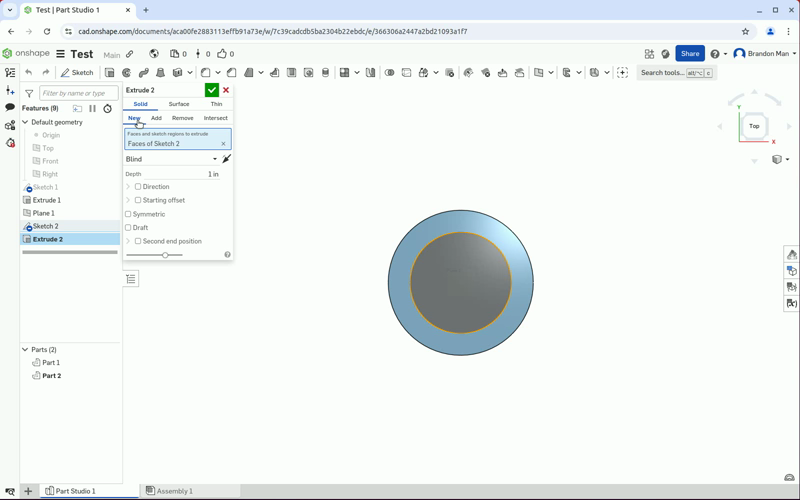
key(tab, 4)
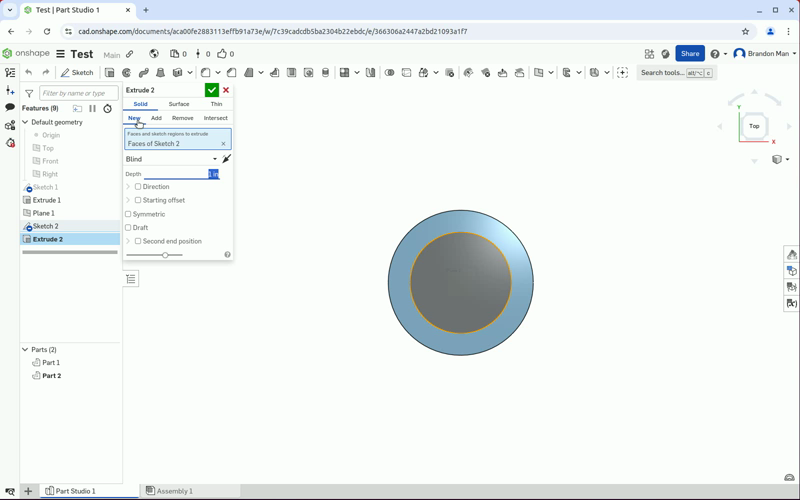
text(11.554)
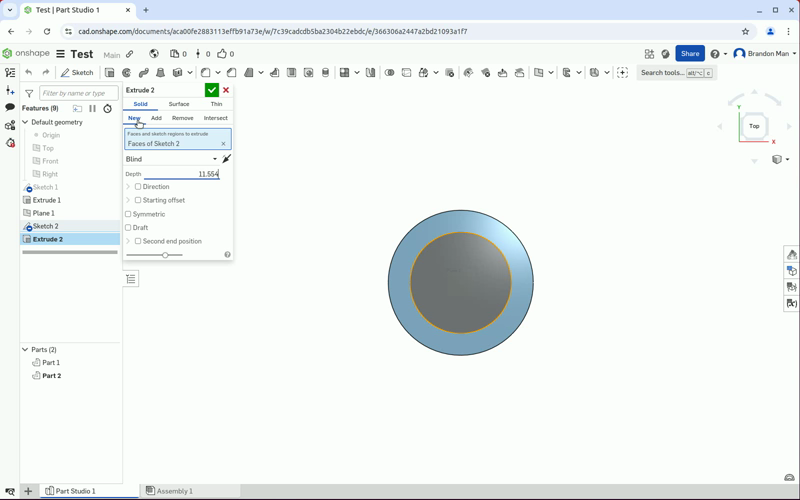
key(enter)
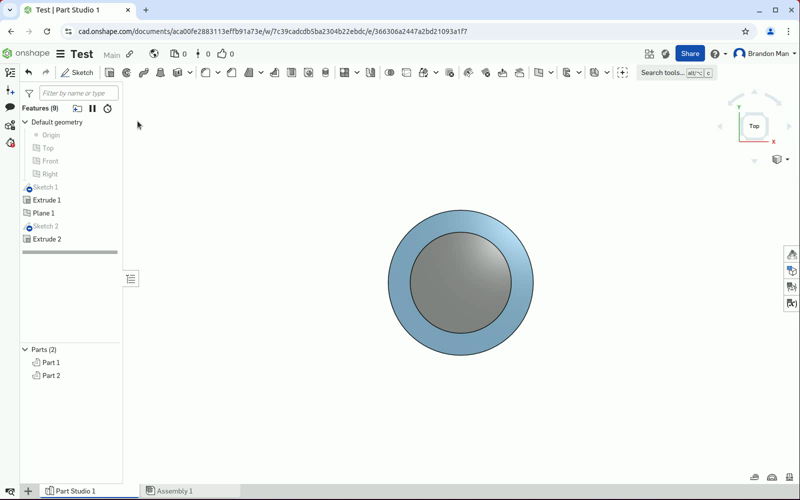
key(shift+h)
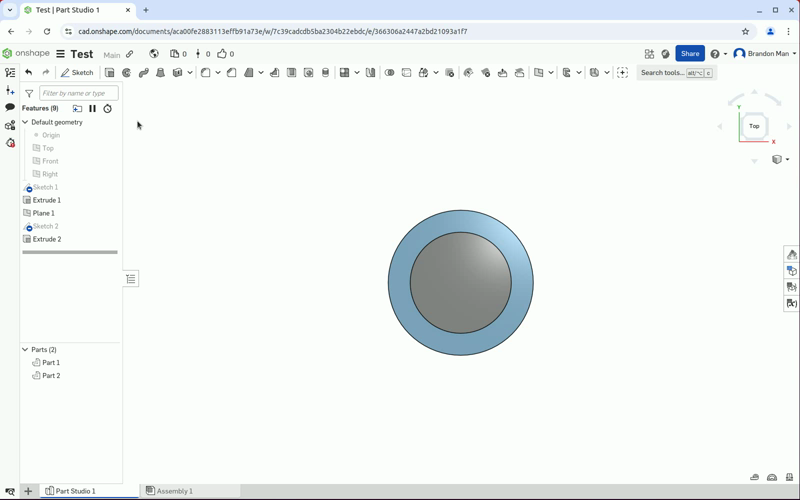
key(shift+h)
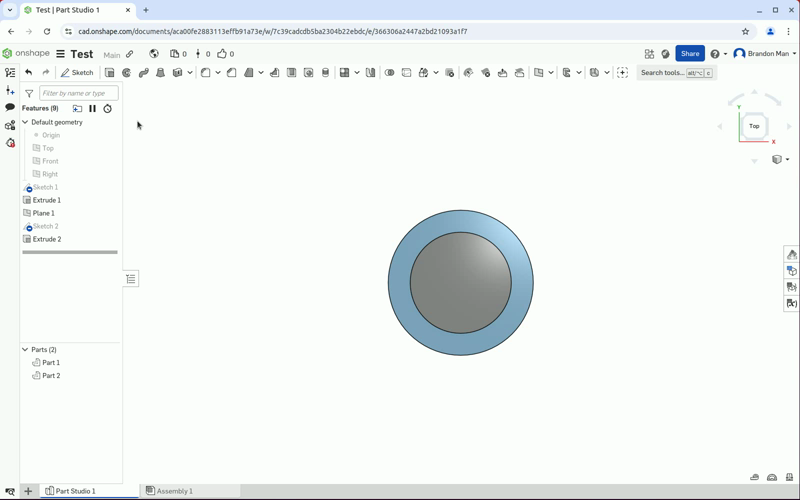
key(shift+7)
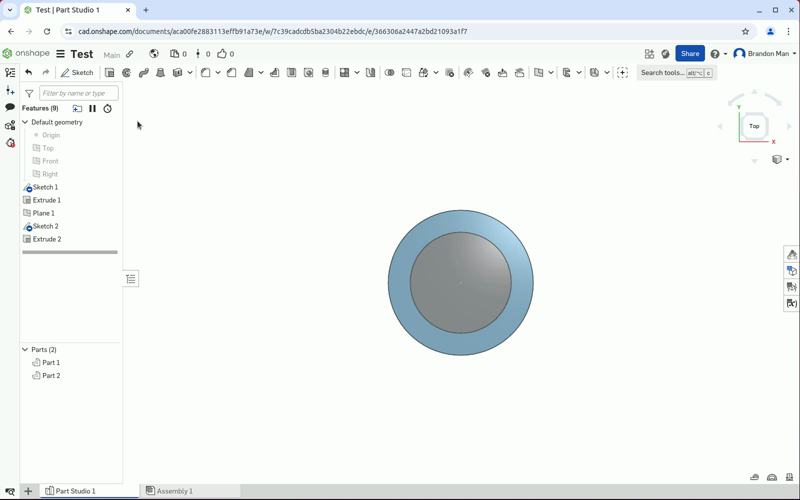
key(up, 3)
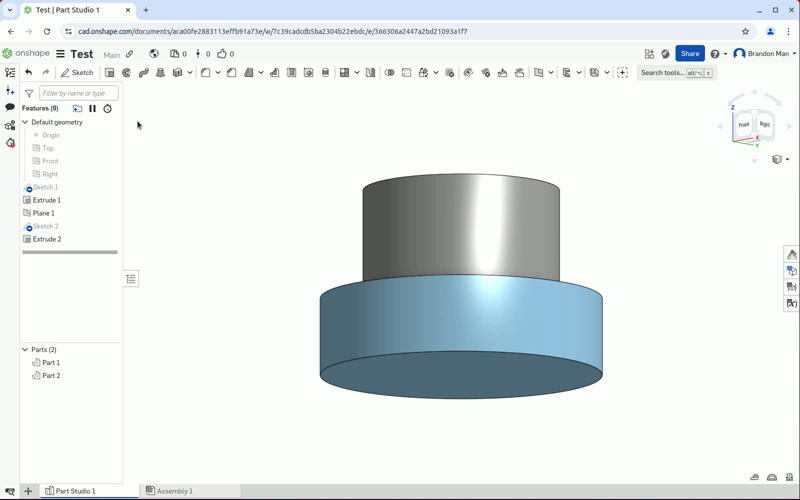
key(left, 3)
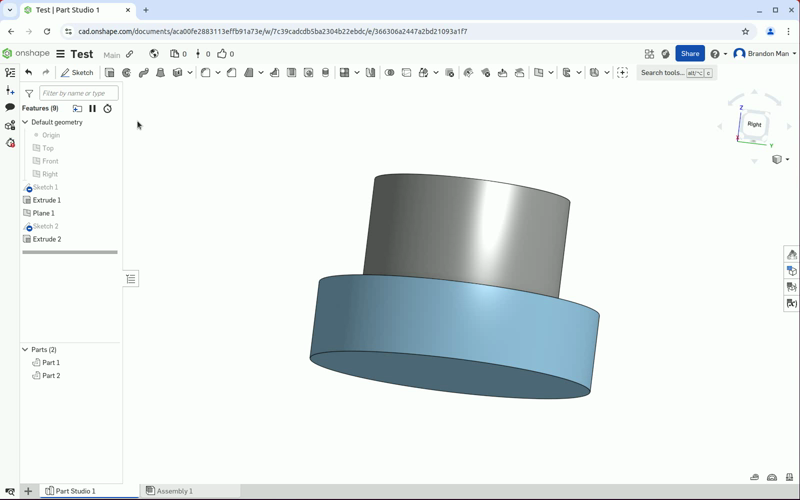
key(right, 3)
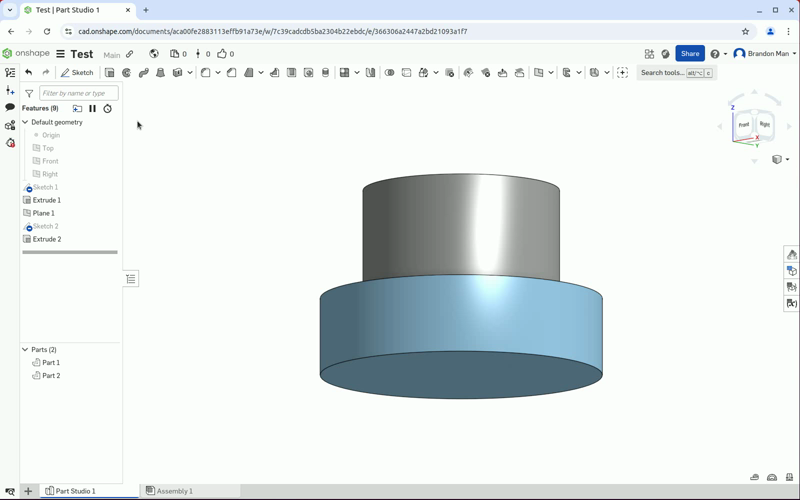
key(down, 3)
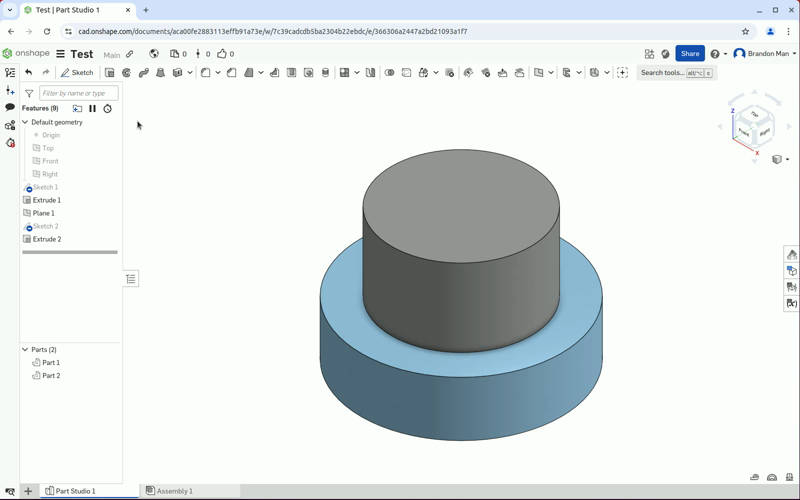
mouse_move(73, 189)
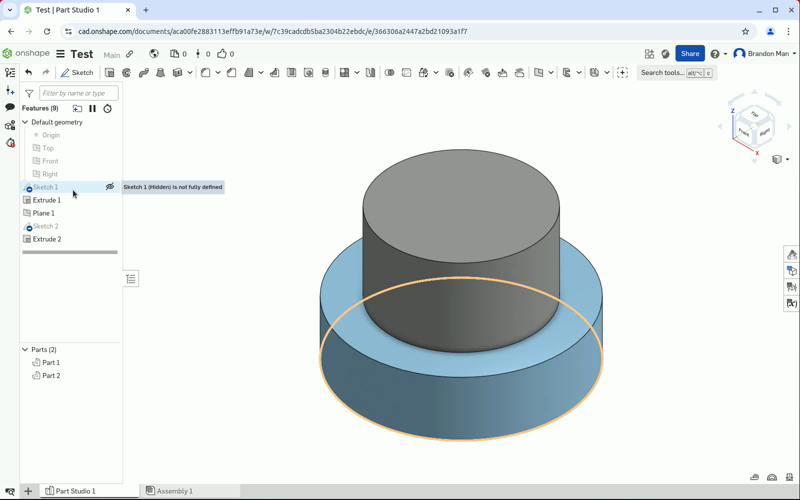
click(73, 189)